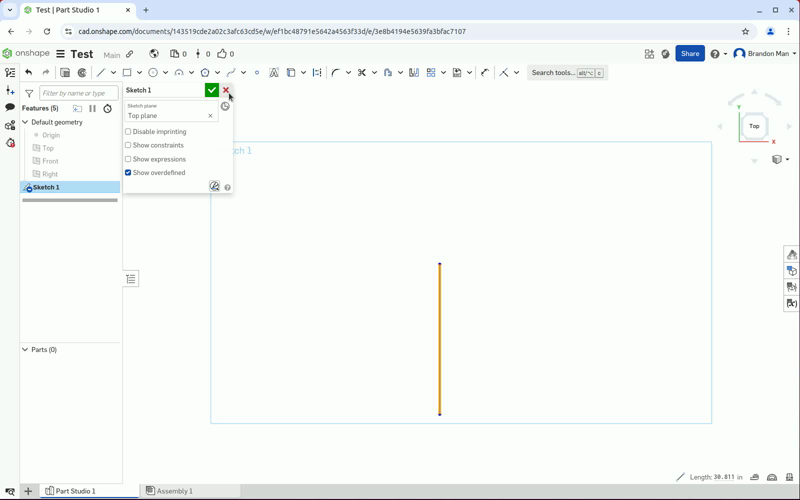
key(shift+h)
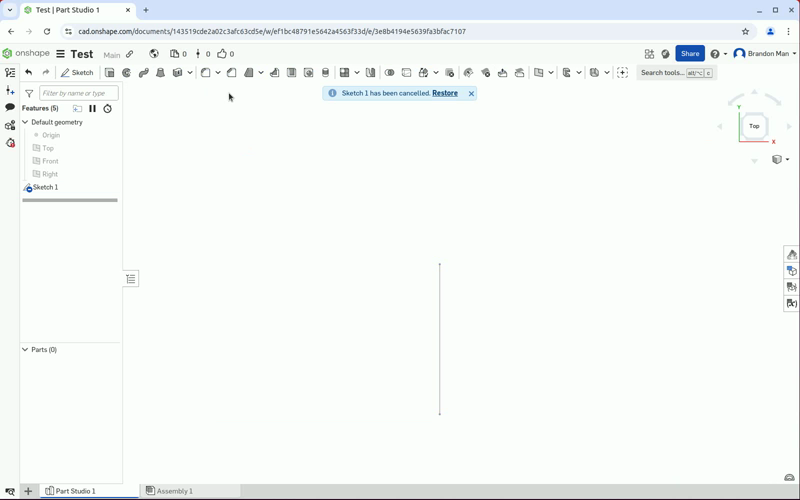
key(shift+s)
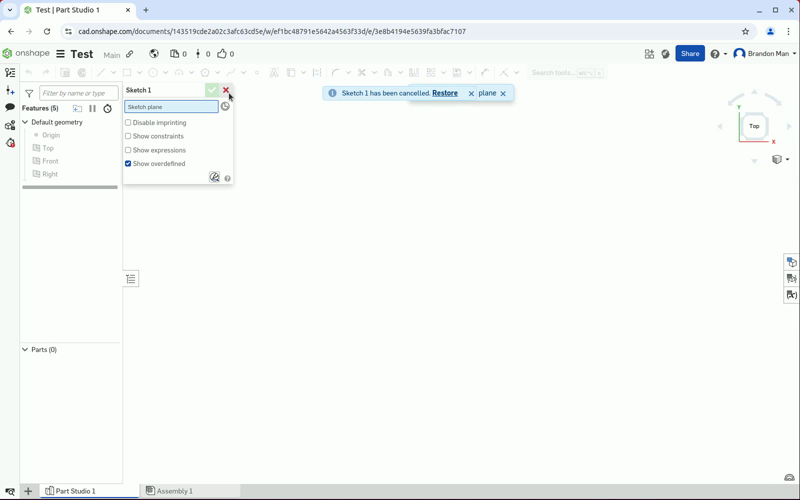
mouse_move(73, 150)
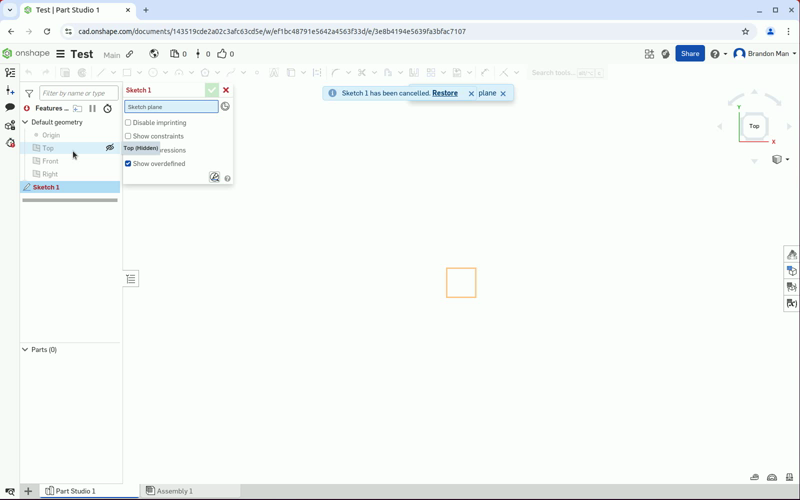
click(73, 150)
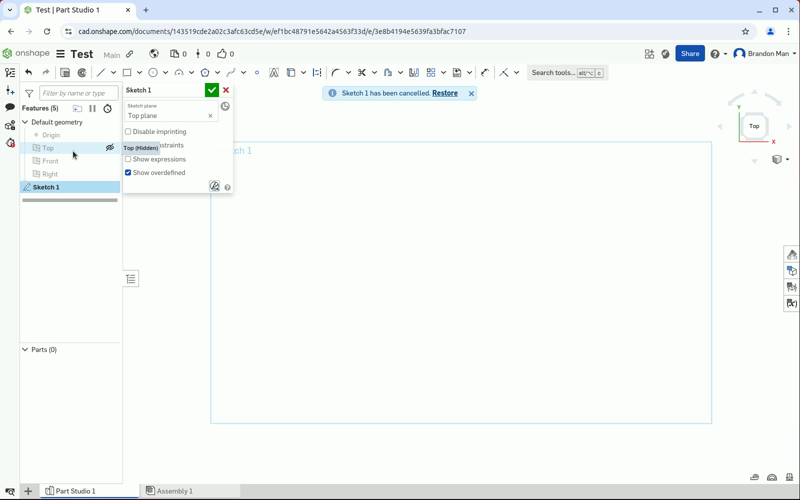
mouse_move(73, 352)
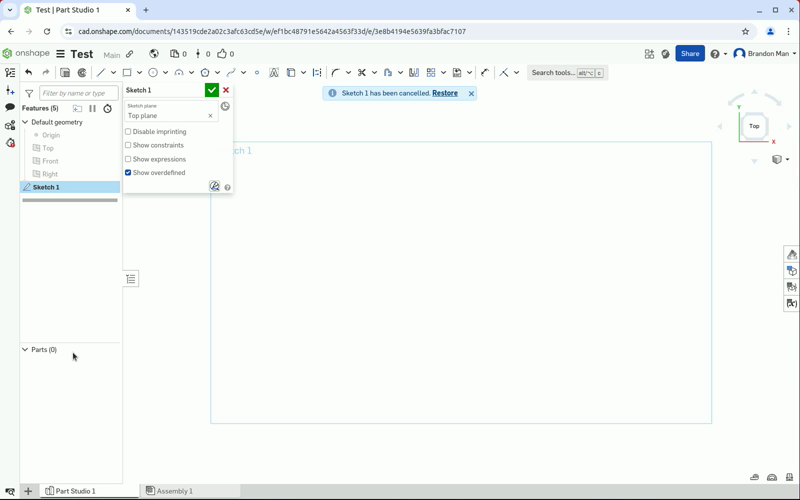
key(y)
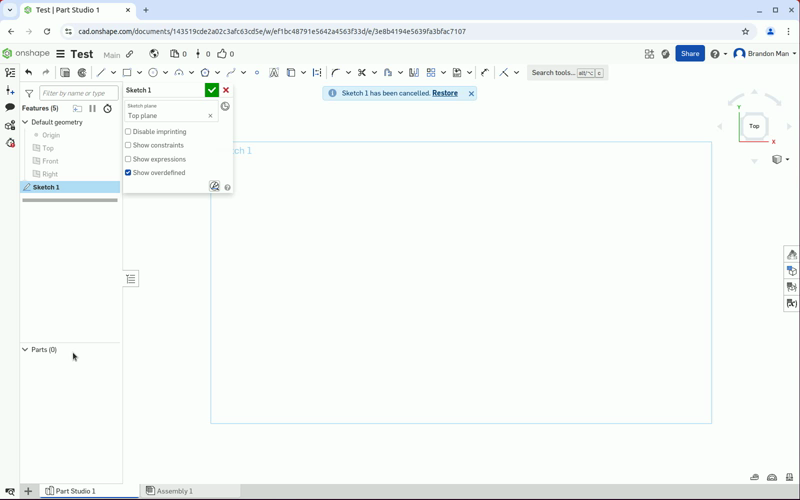
key(l)
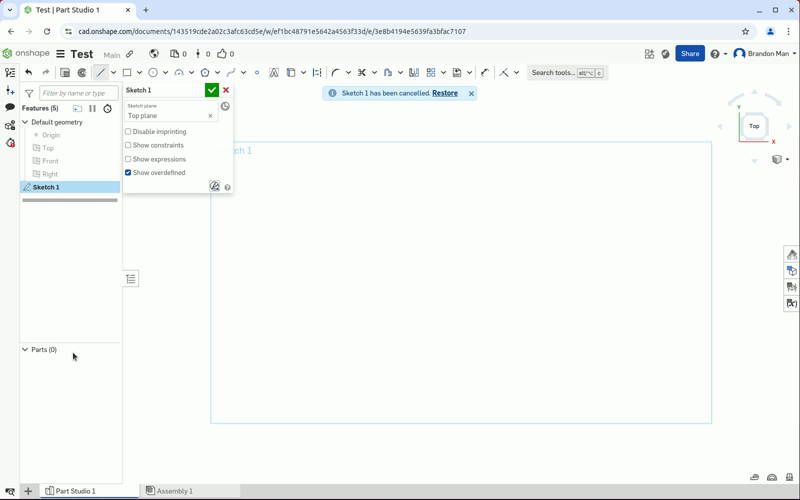
key_down(shift)
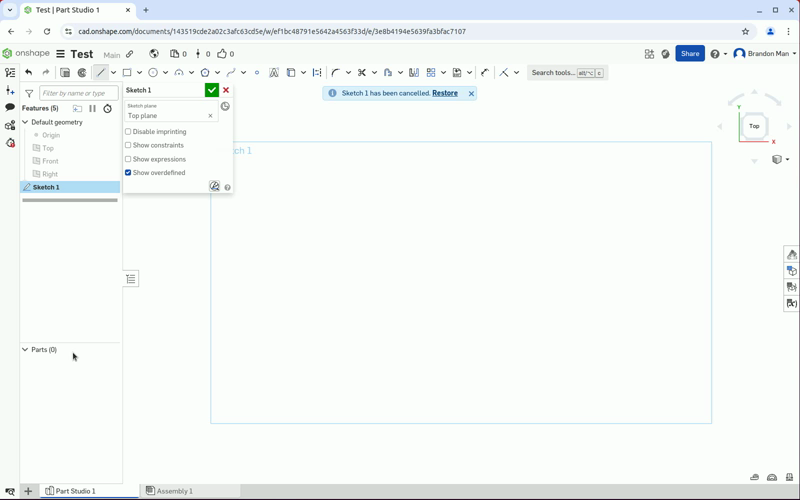
mouse_move(383, 348)
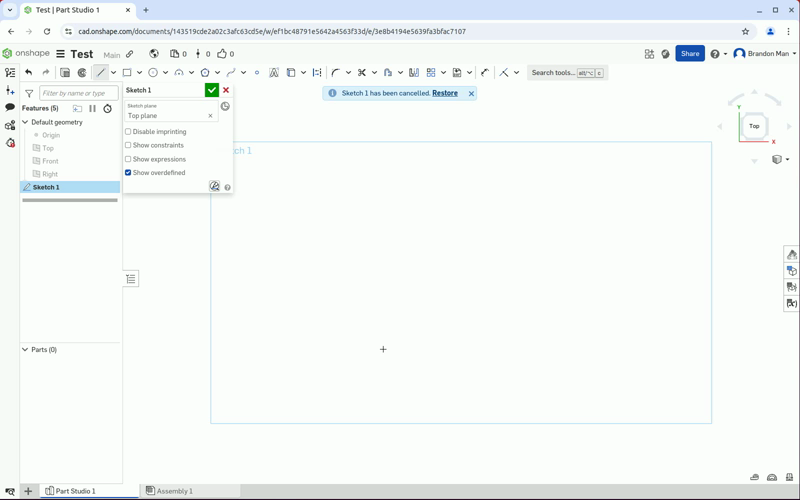
click(383, 348)
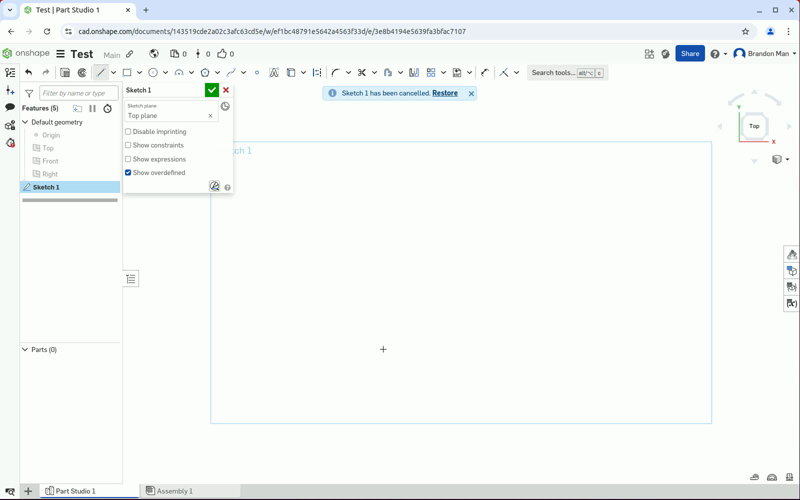
key_up(shift)
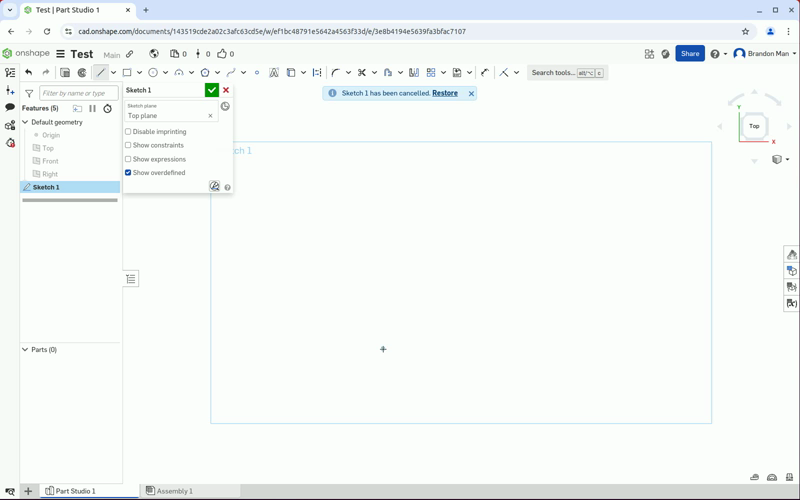
key_down(shift)
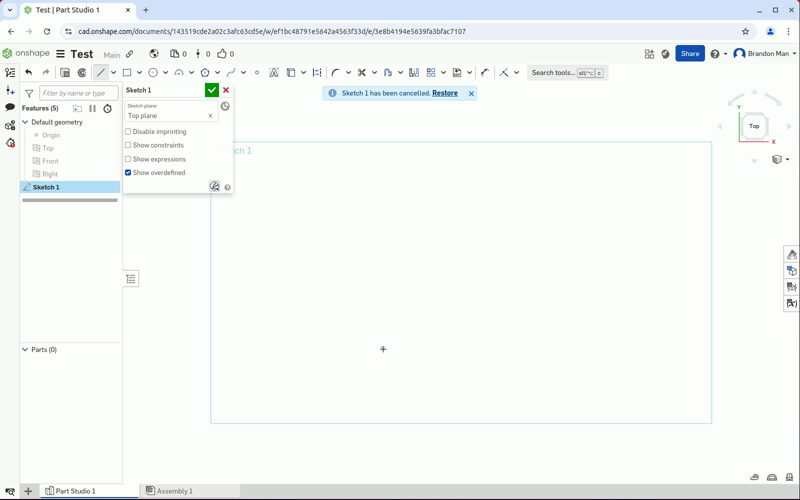
mouse_move(560, 348)
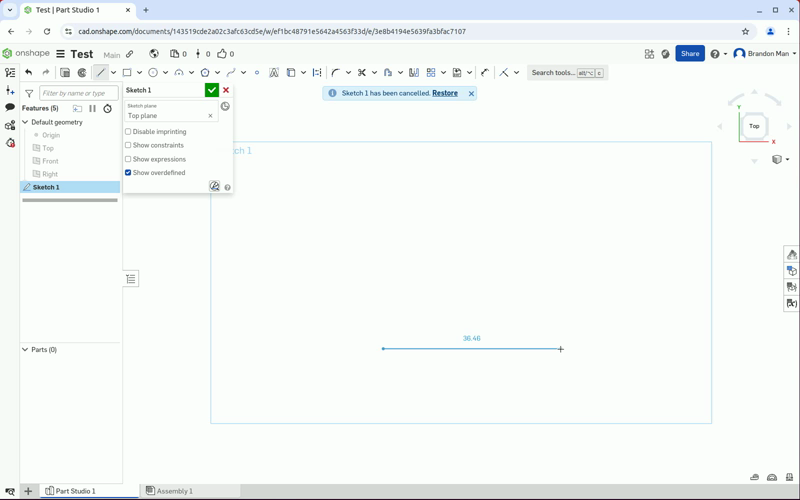
click(560, 348)
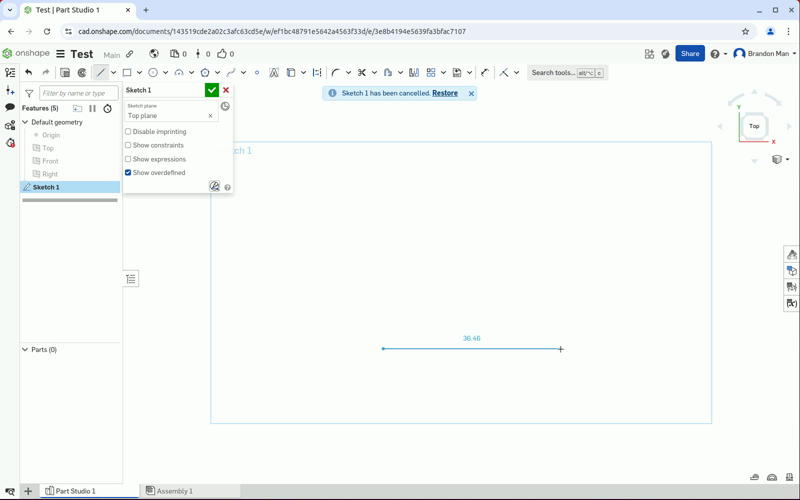
key_up(shift)
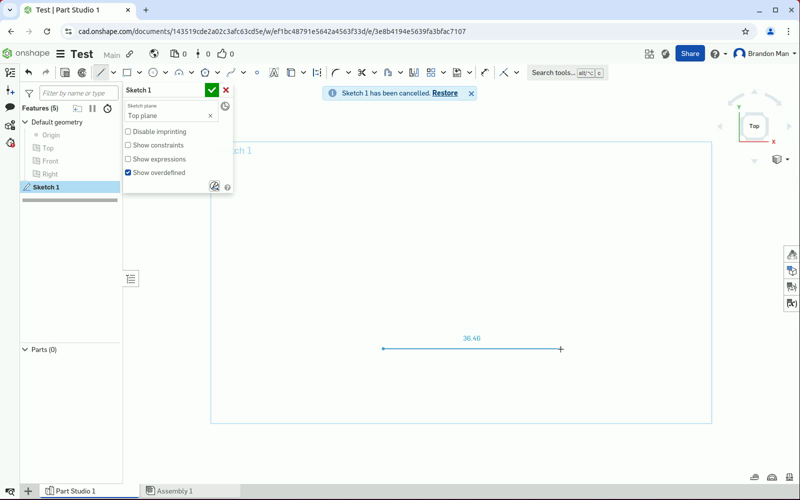
key_down(shift)
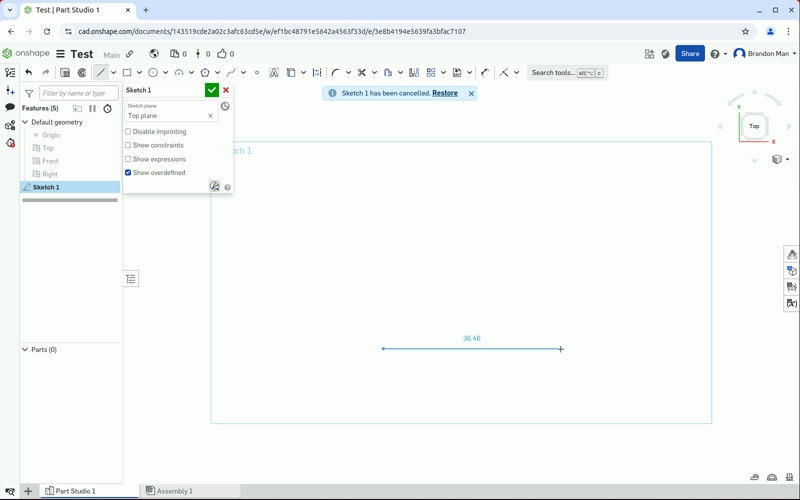
mouse_move(560, 171)
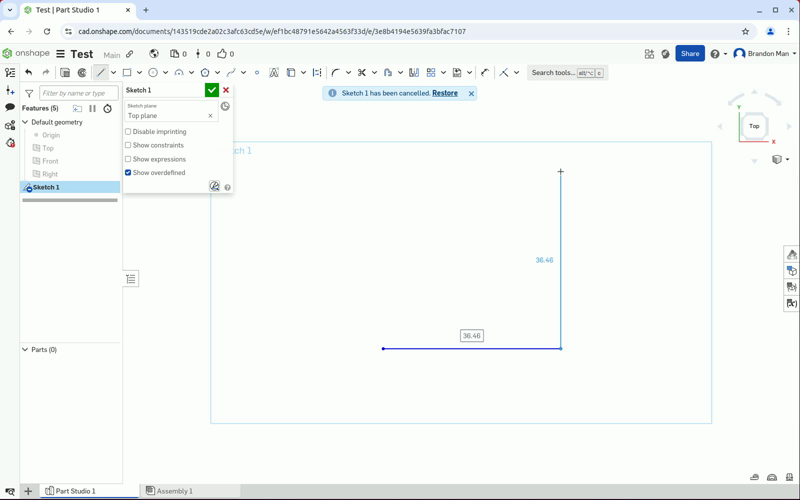
click(560, 171)
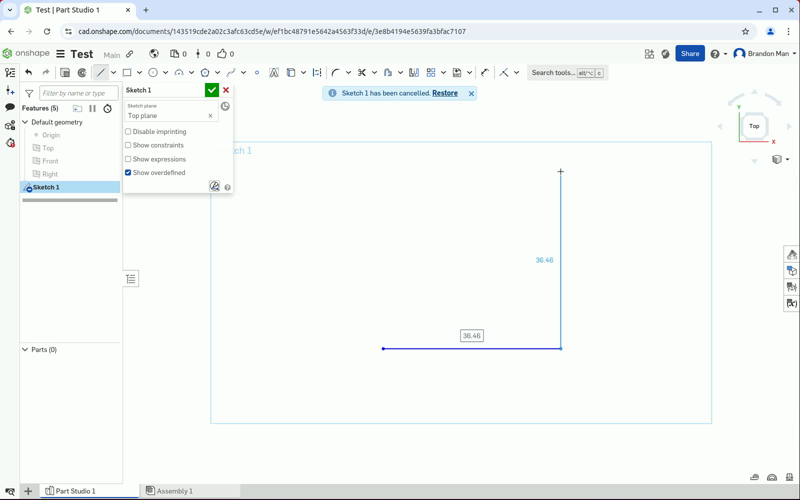
key_up(shift)
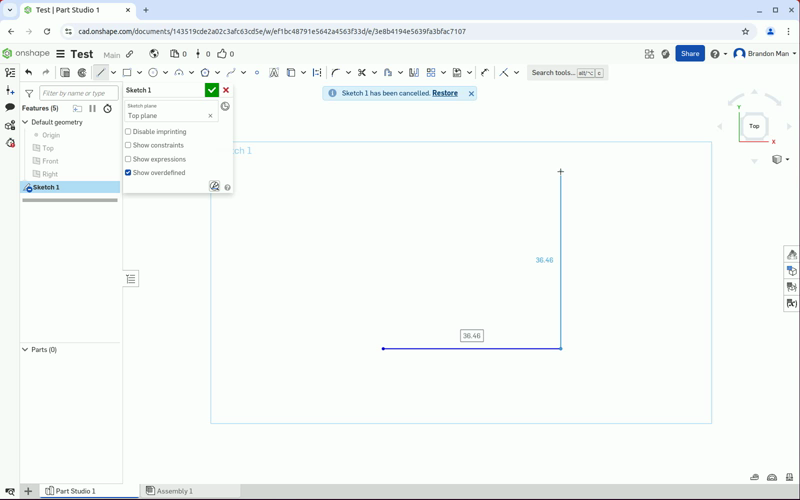
key_down(shift)
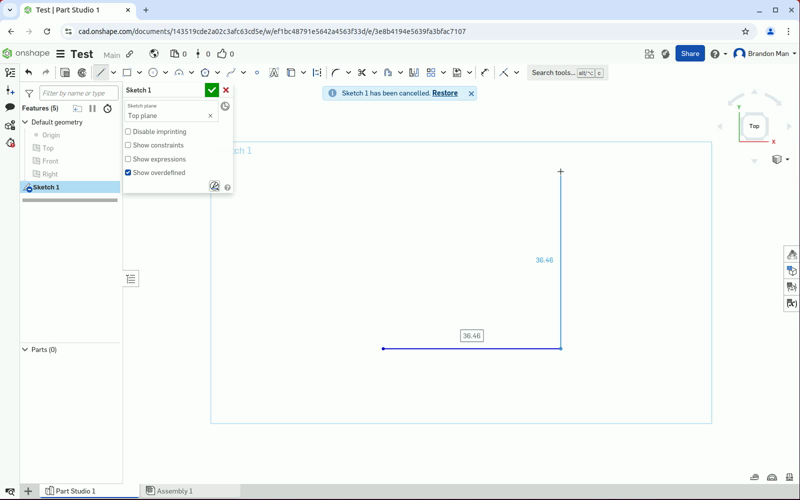
mouse_move(383, 171)
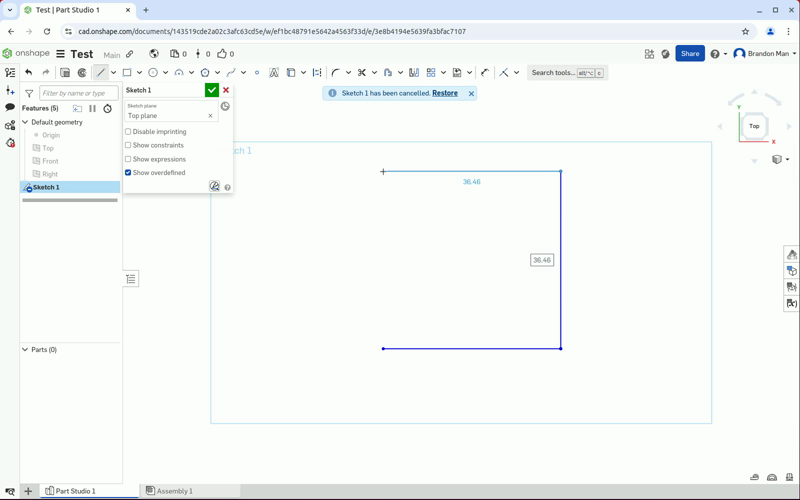
click(383, 171)
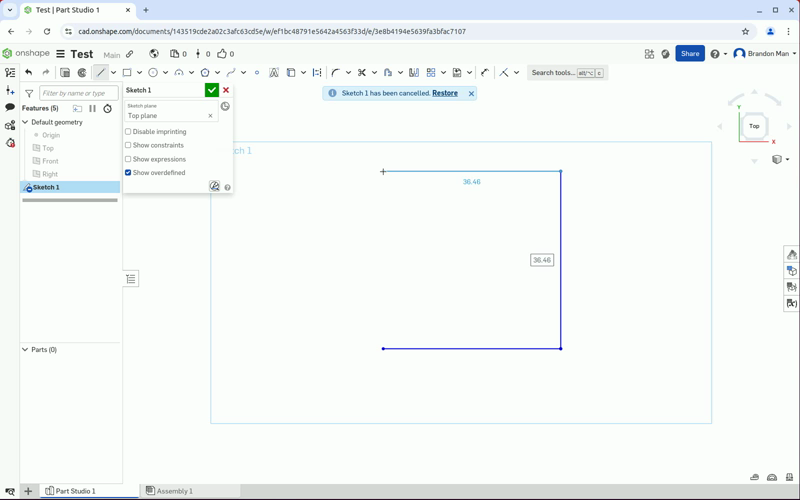
key_up(shift)
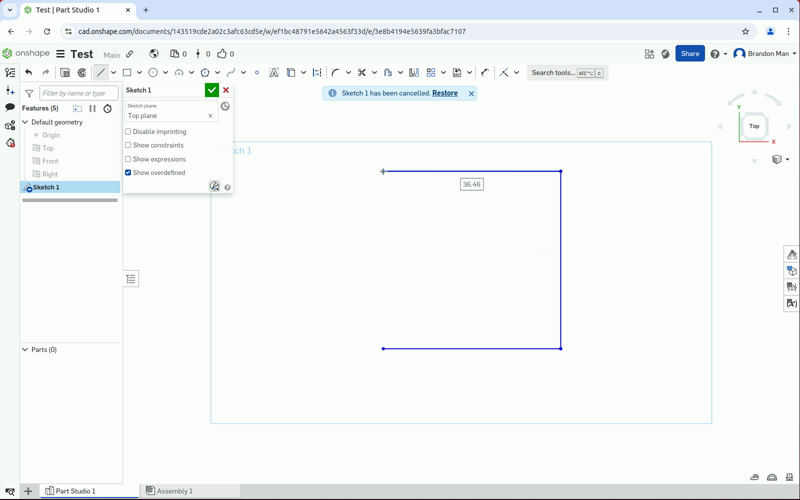
key_down(shift)
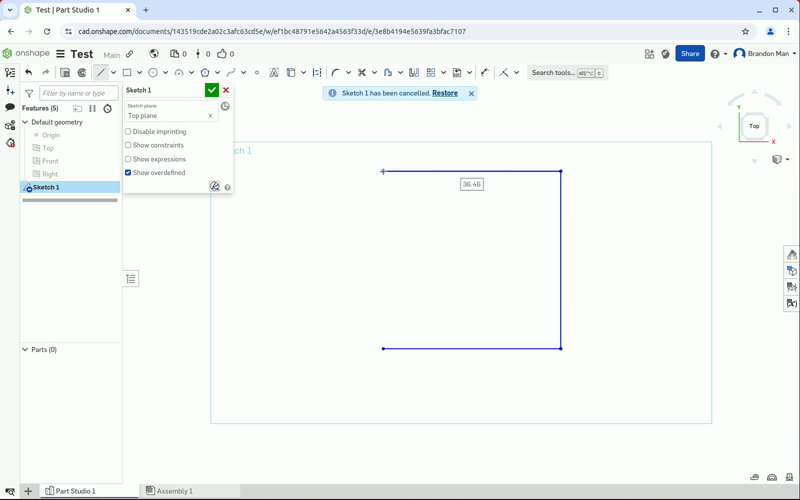
mouse_move(383, 348)
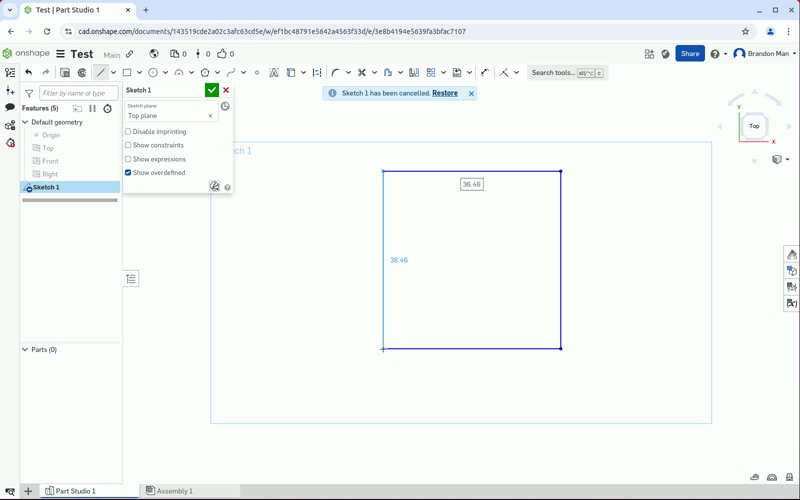
key_up(shift)
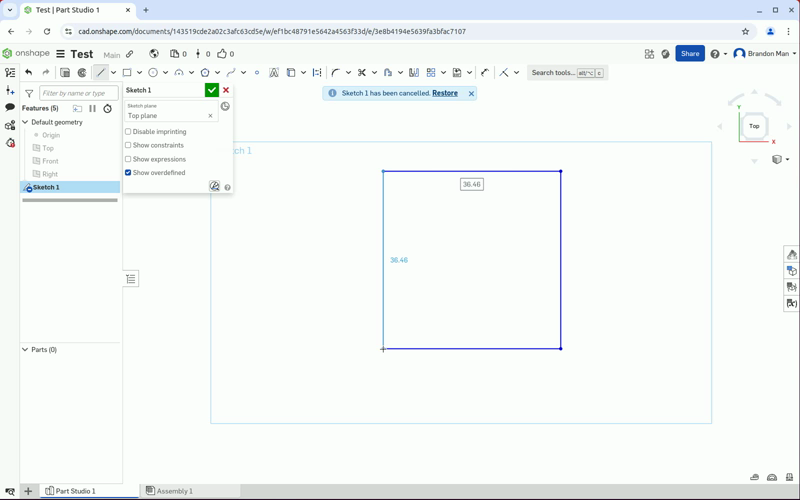
click(383, 348)
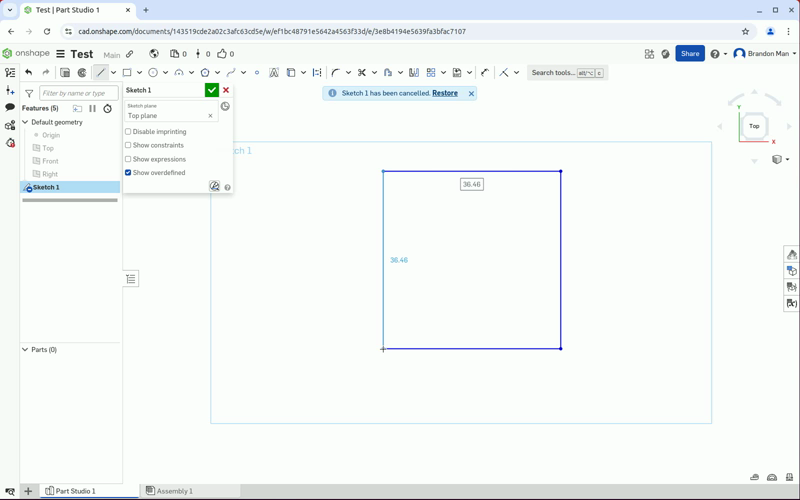
key(esc)
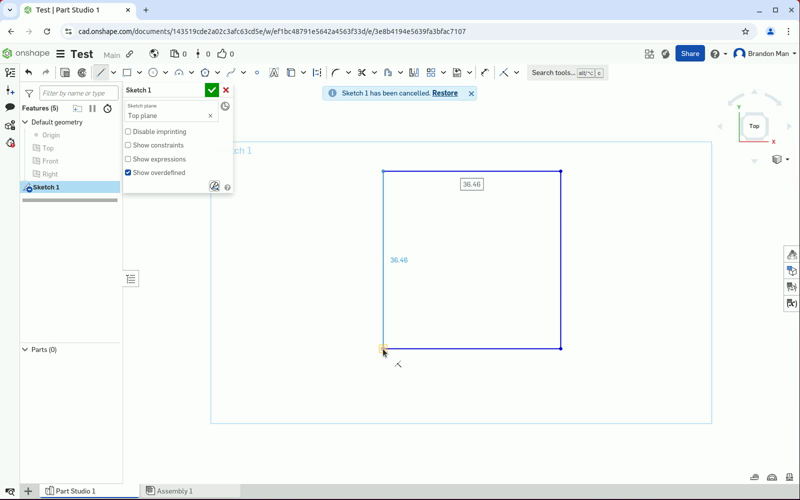
mouse_move(539, 198)
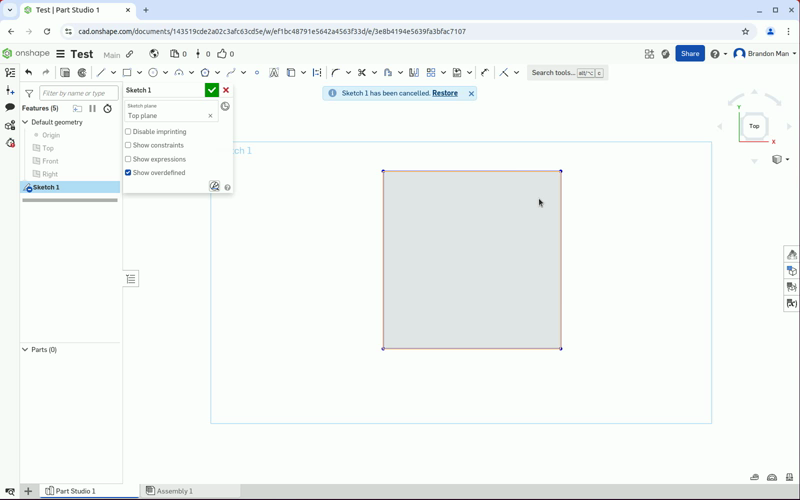
click(539, 198)
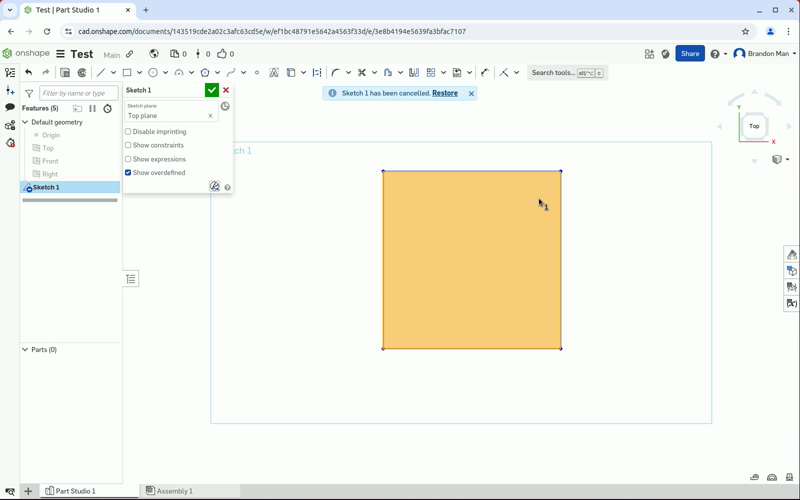
mouse_move(73, 352)
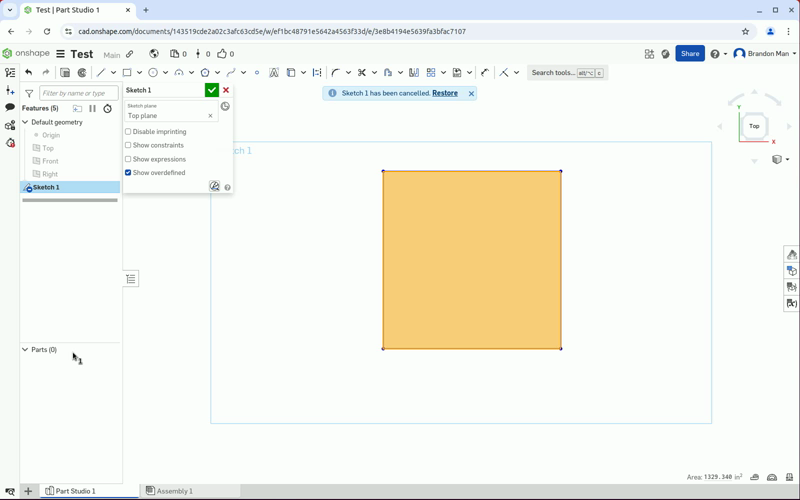
key(shift+y)
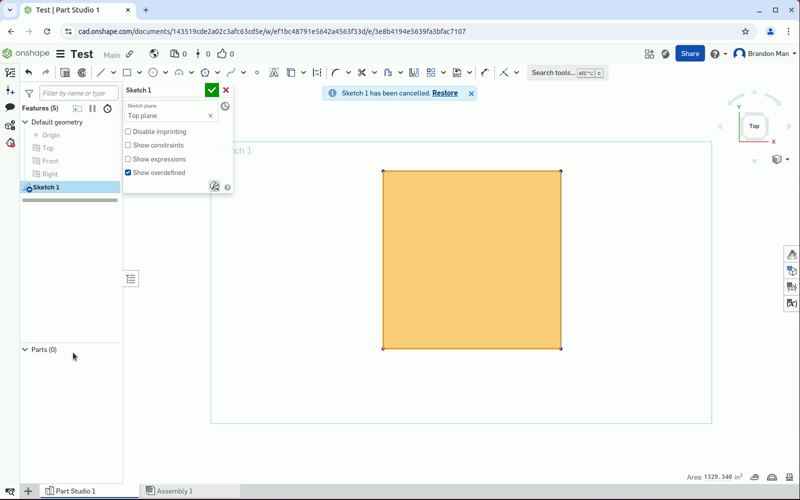
key(shift+e)
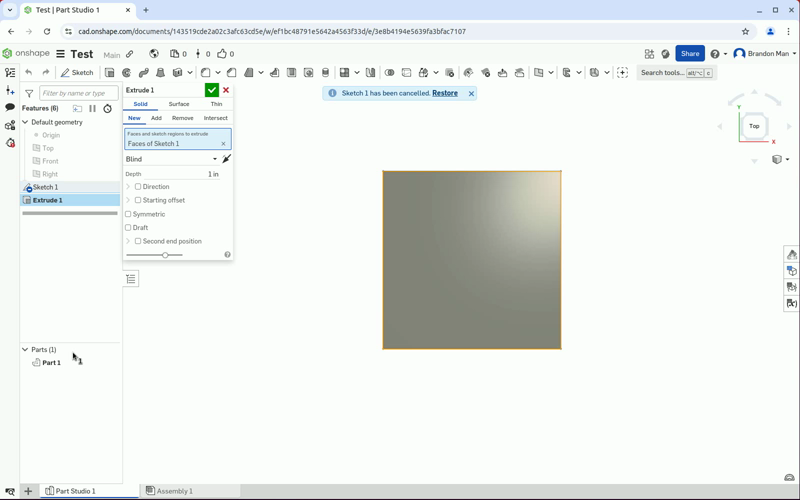
mouse_move(143, 106)
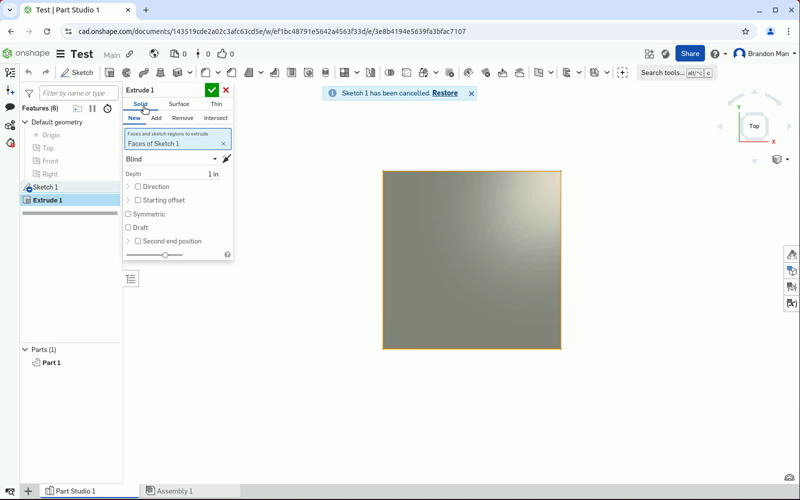
click(143, 106)
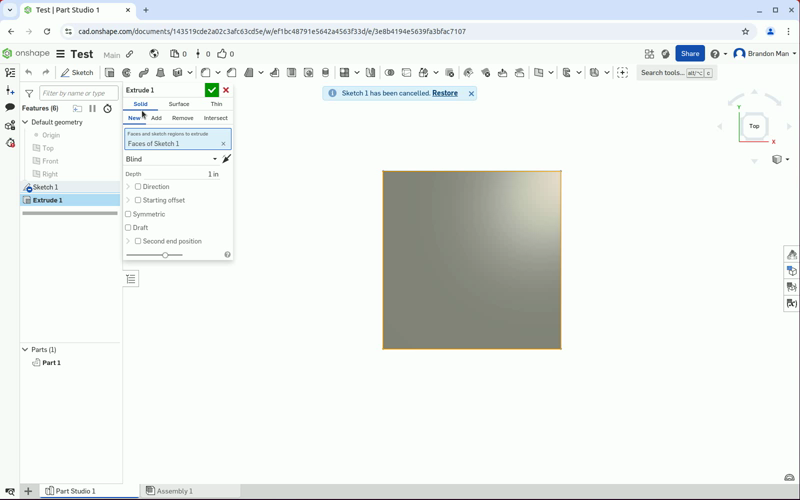
mouse_move(137, 120)
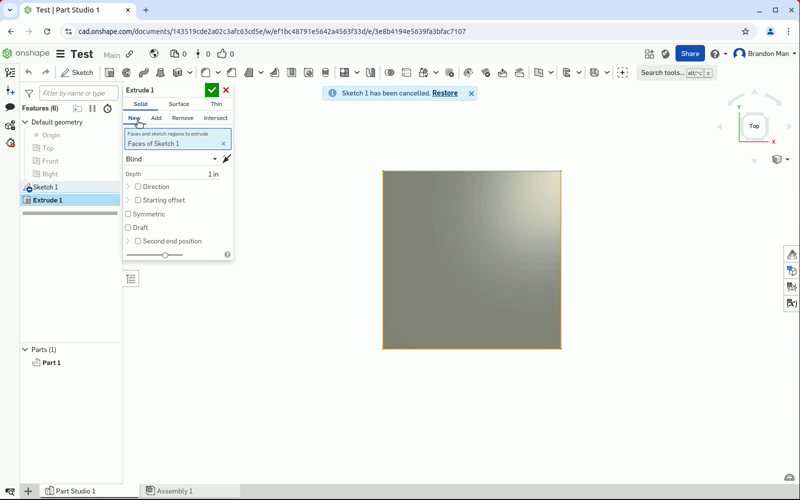
click(137, 120)
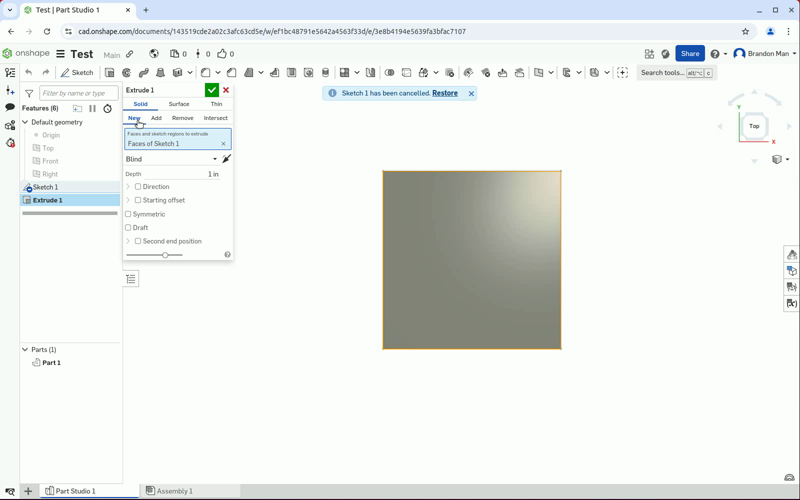
key(tab, 4)
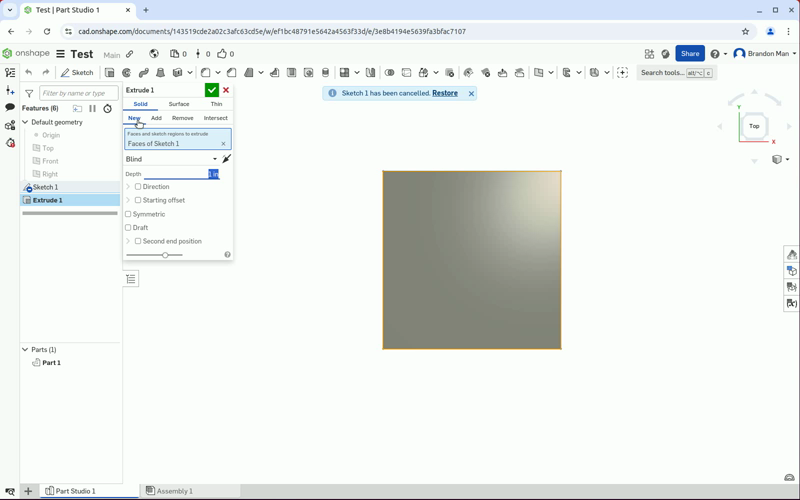
text(6.74)
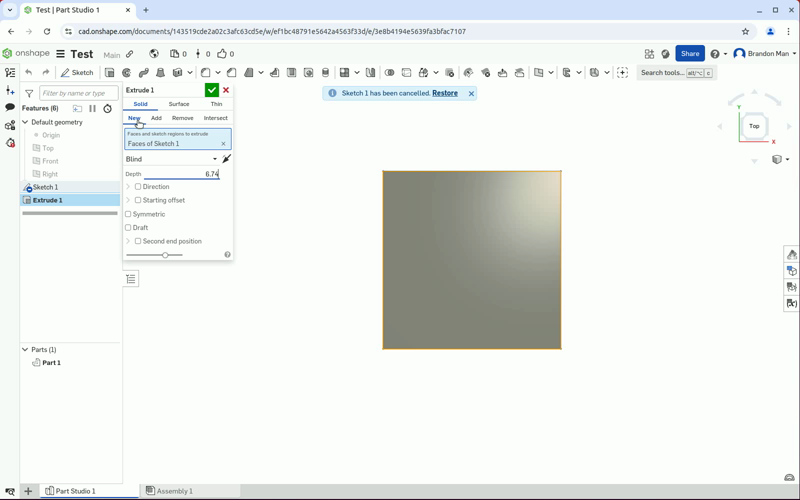
key(enter)
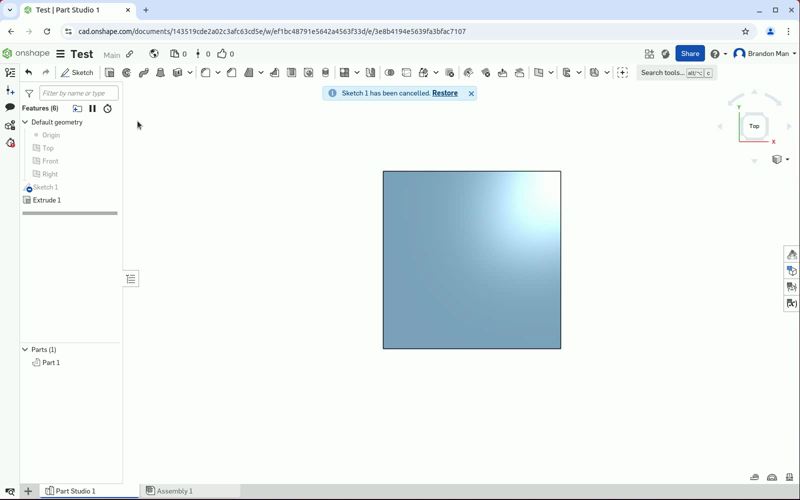
key(shift+h)
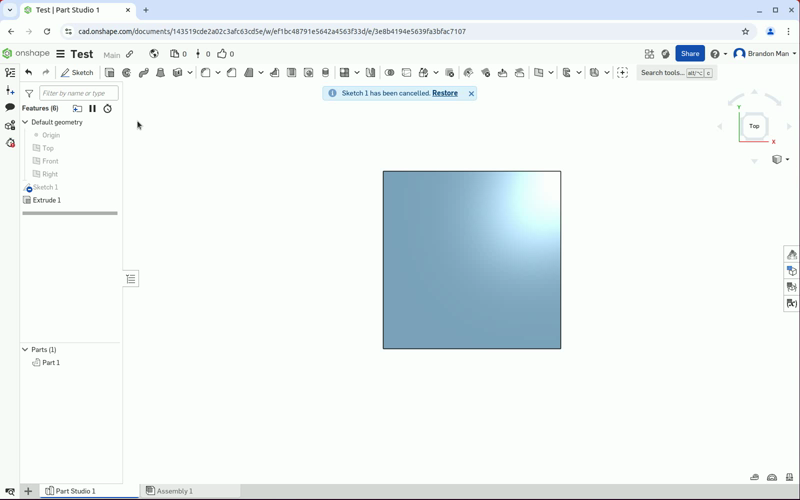
key(shift+h)
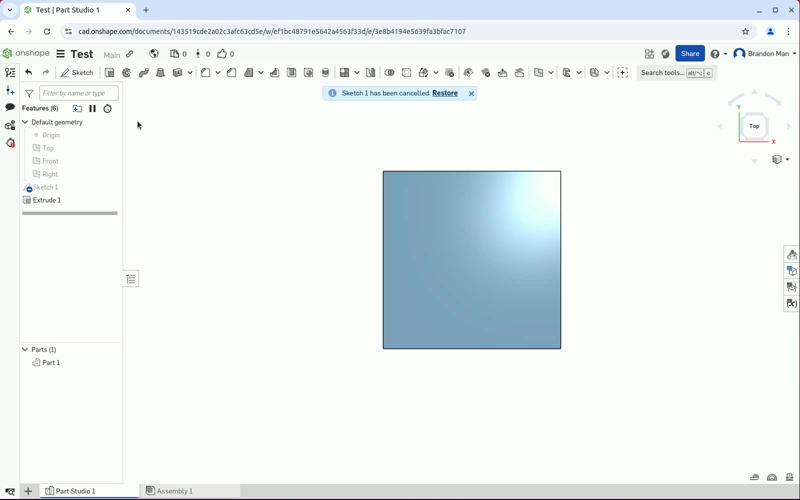
mouse_move(73, 189)
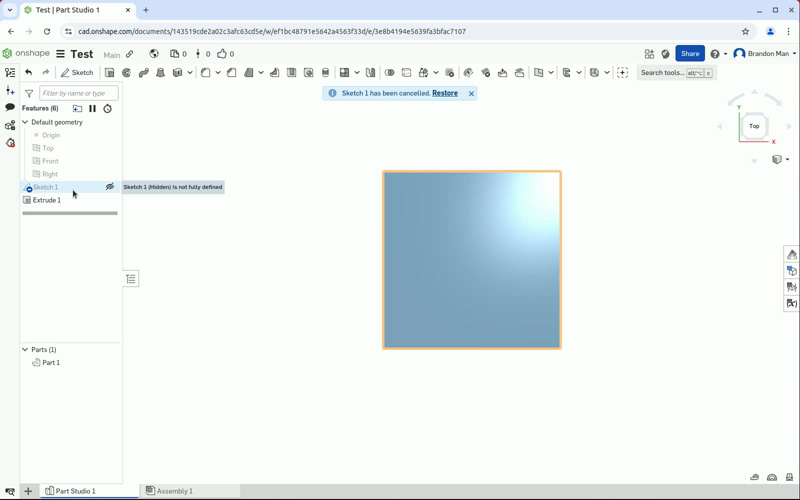
click(73, 189)
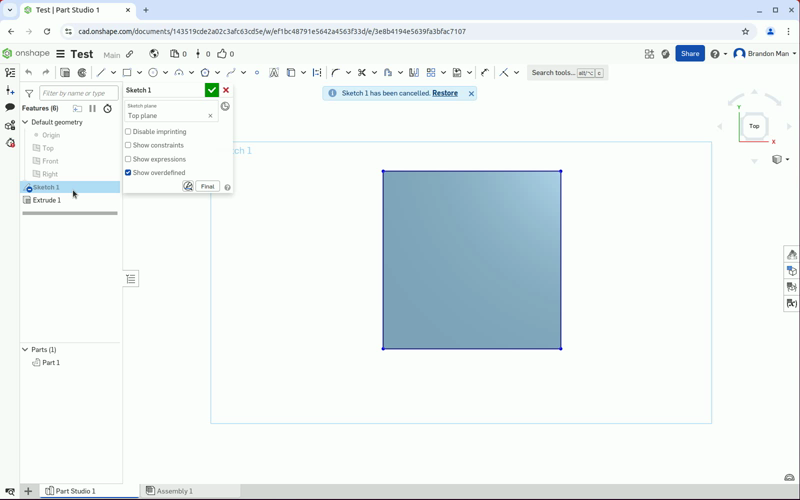
mouse_move(229, 92)
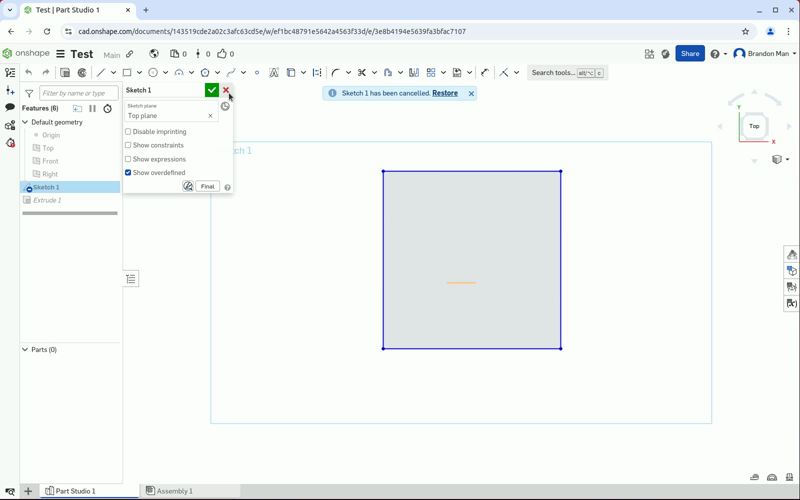
click(229, 92)
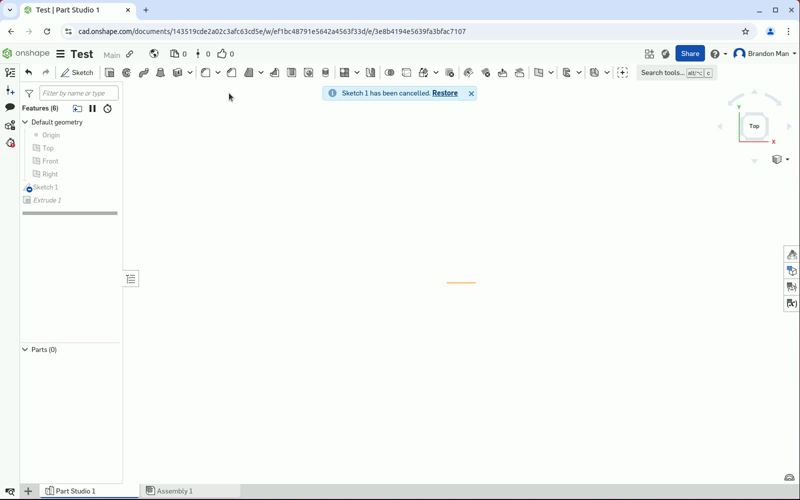
mouse_move(541, 75)
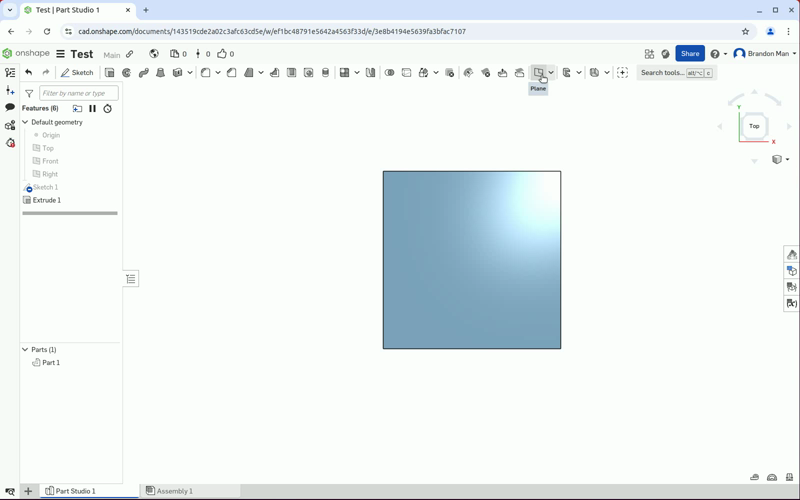
click(541, 75)
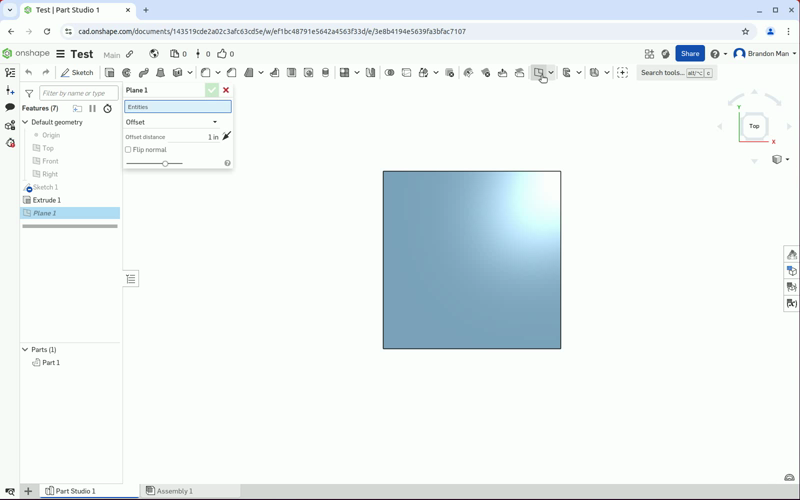
mouse_move(73, 150)
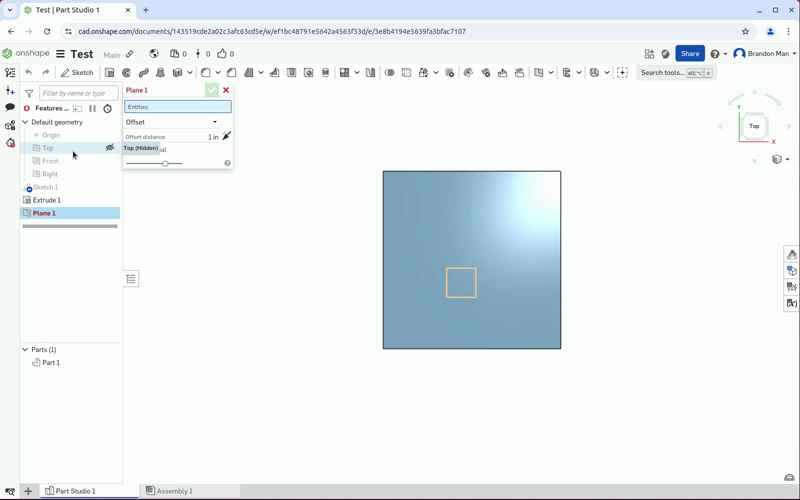
click(73, 150)
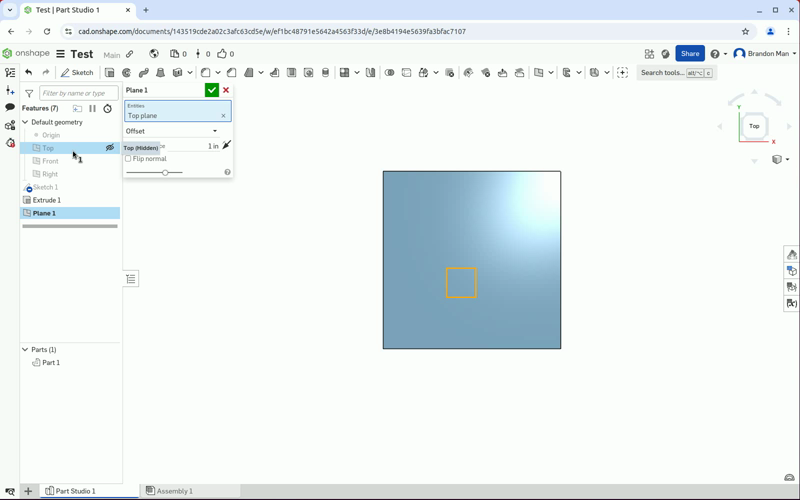
key(tab, 2)
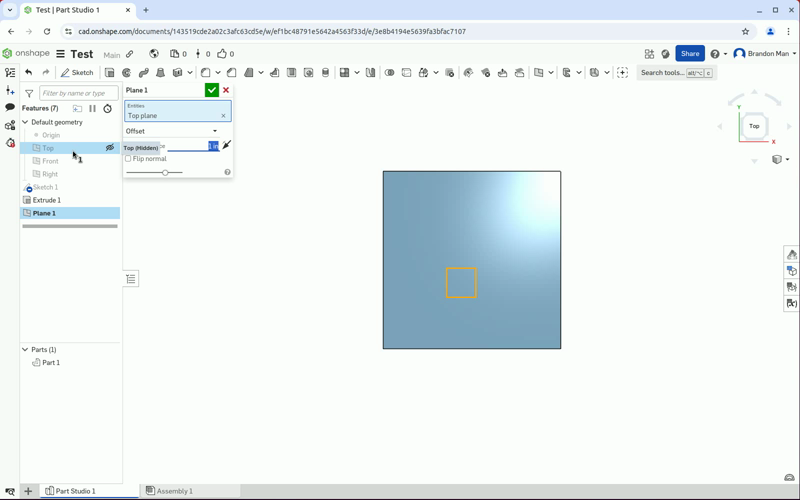
text(6.748)
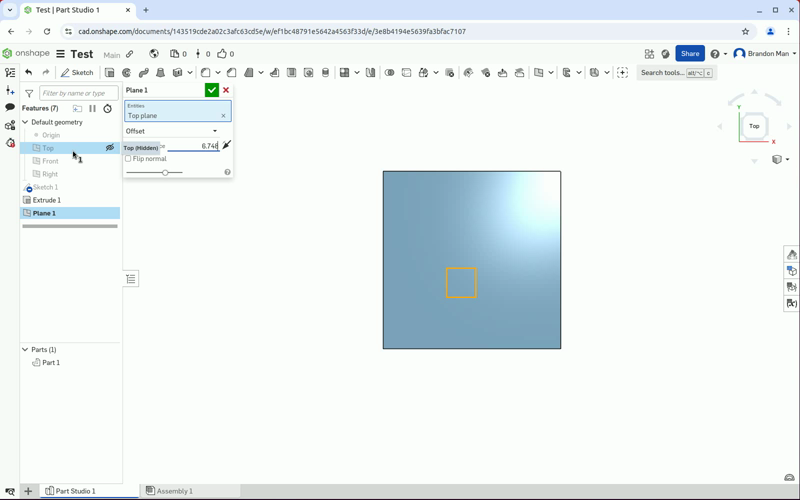
key(enter, 2)
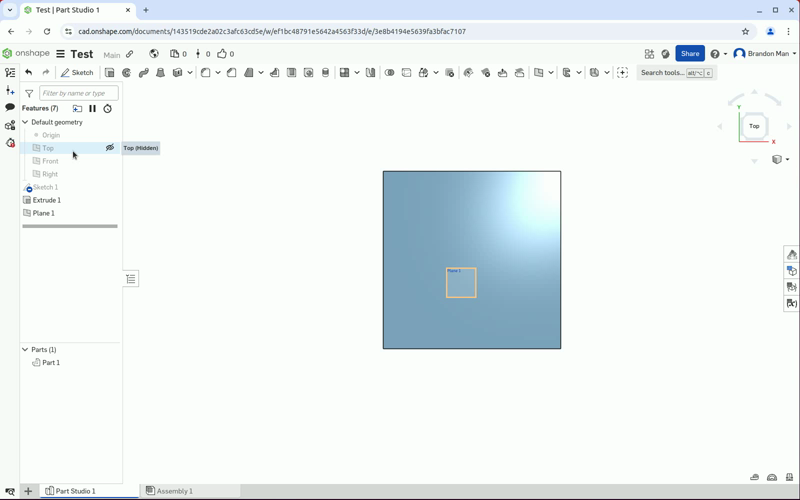
key(shift+s)
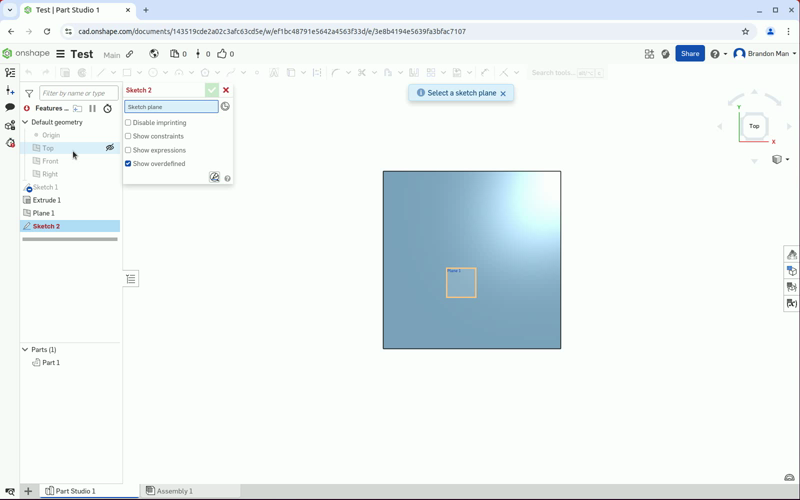
mouse_move(73, 215)
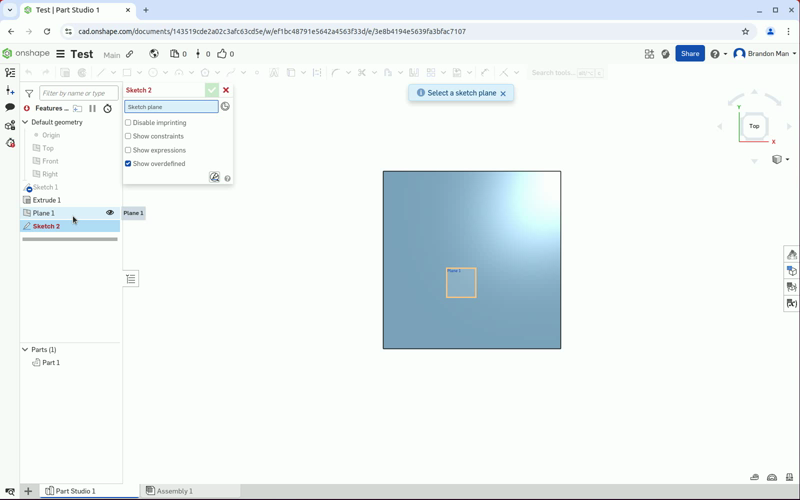
click(73, 215)
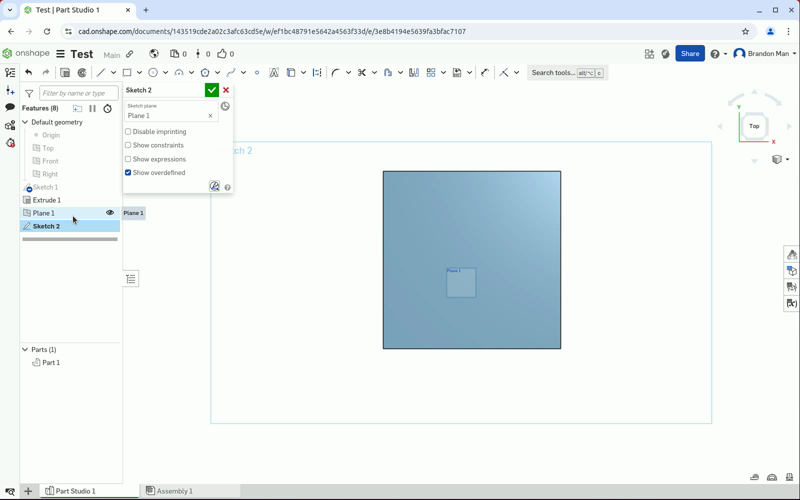
mouse_move(73, 352)
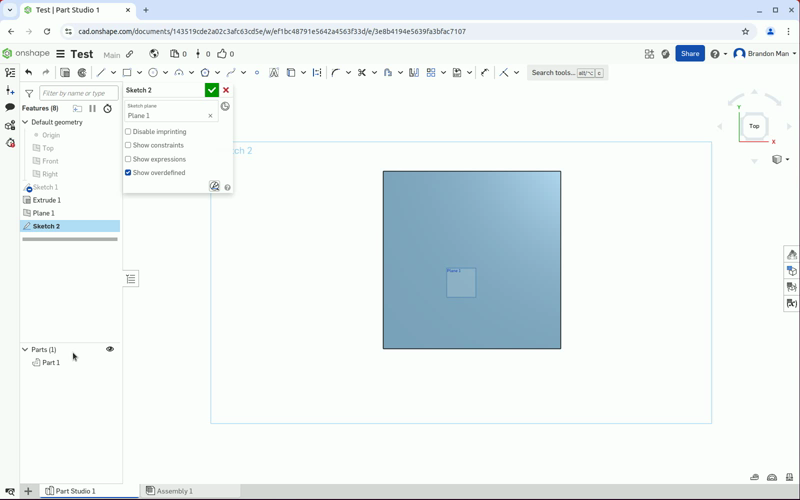
key(y)
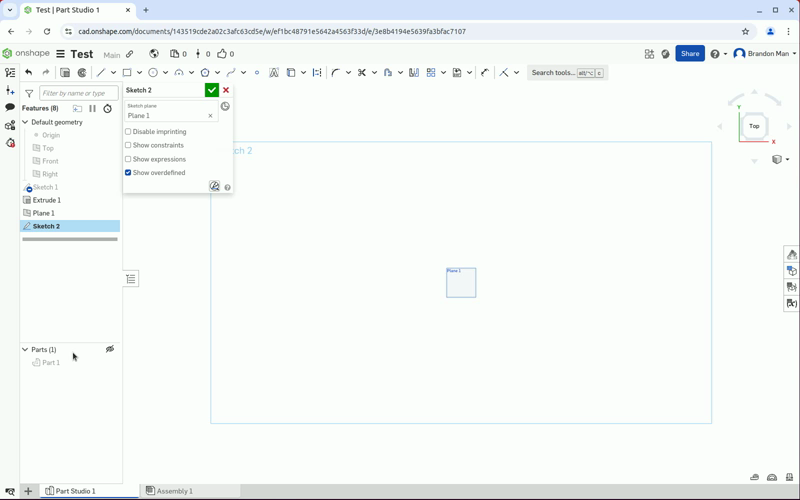
key(c)
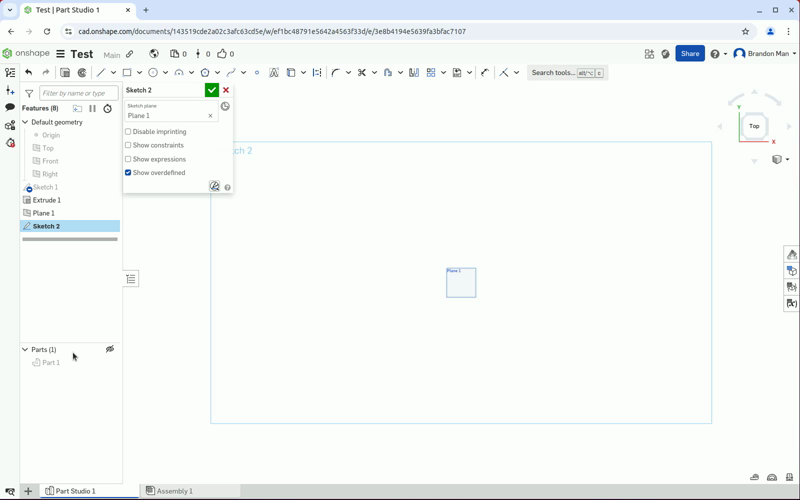
key_down(shift)
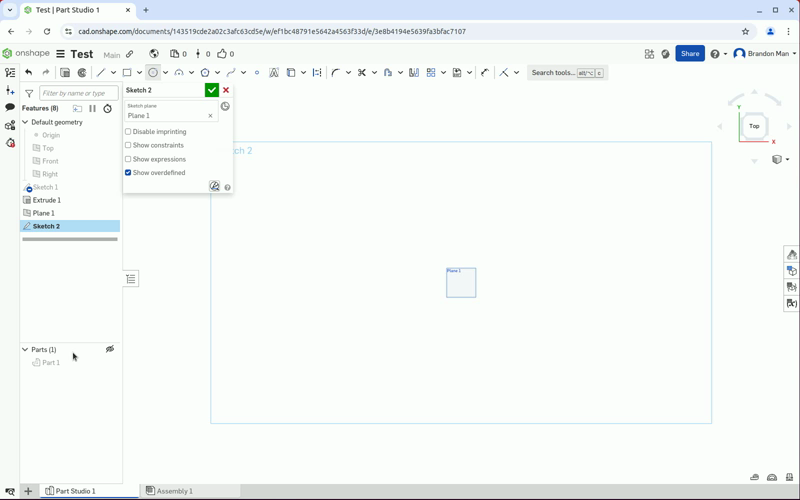
mouse_move(476, 257)
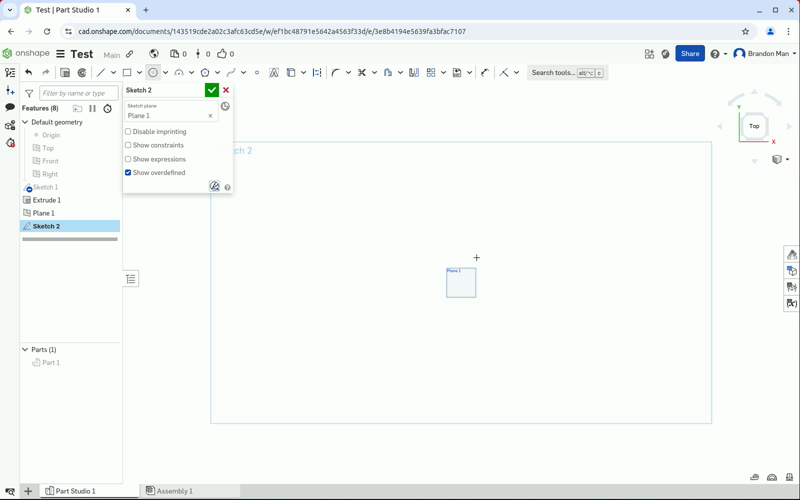
click(476, 257)
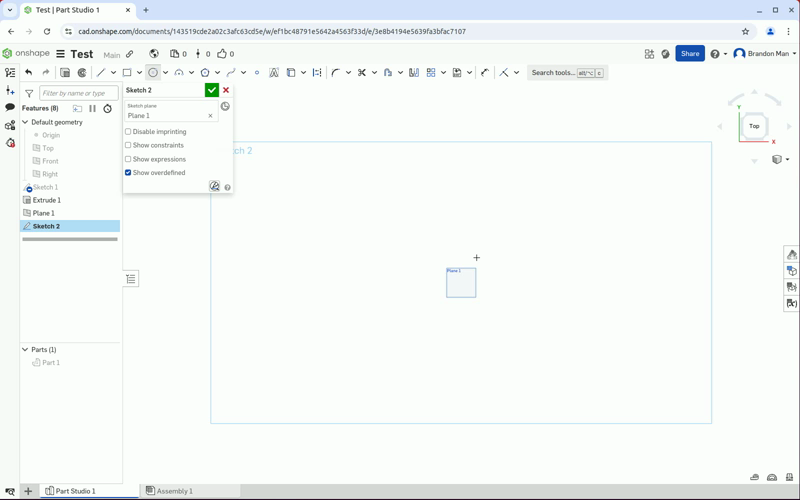
key_up(shift)
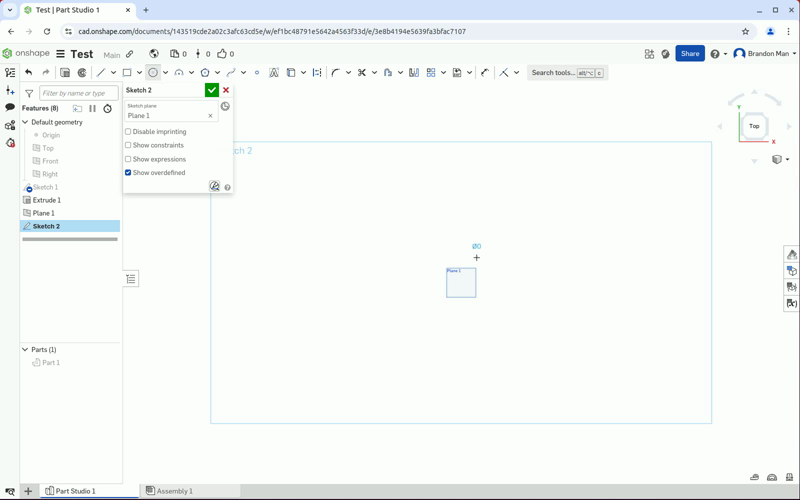
mouse_move(547, 257)
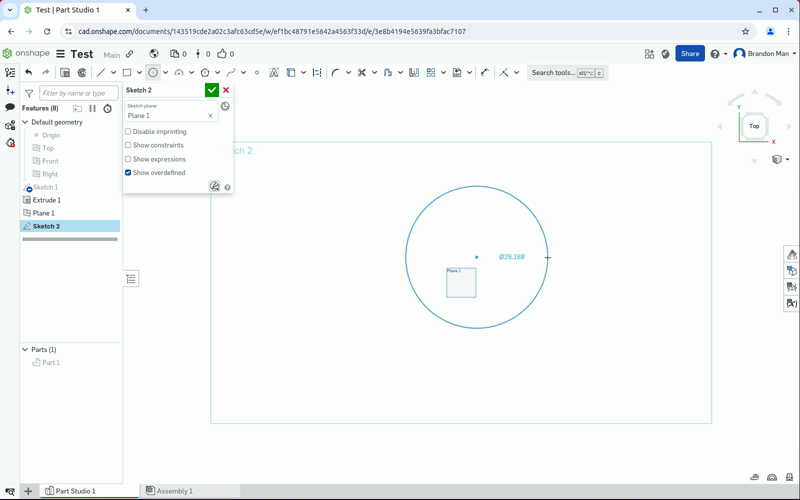
click(547, 257)
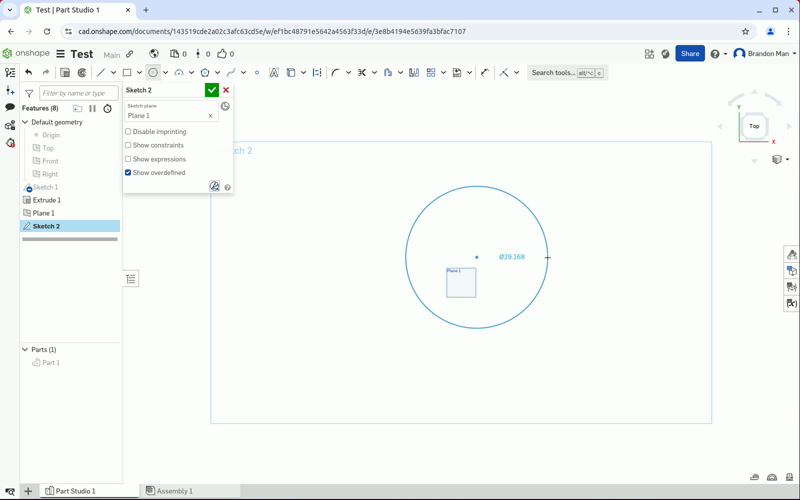
key(esc)
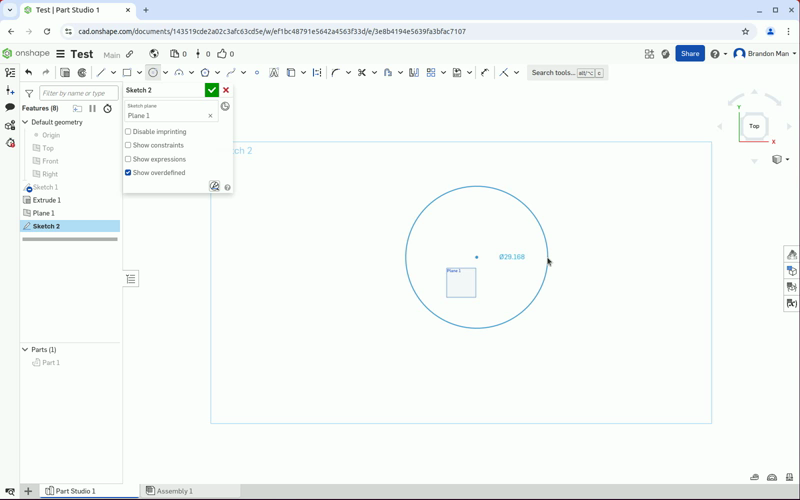
mouse_move(462, 247)
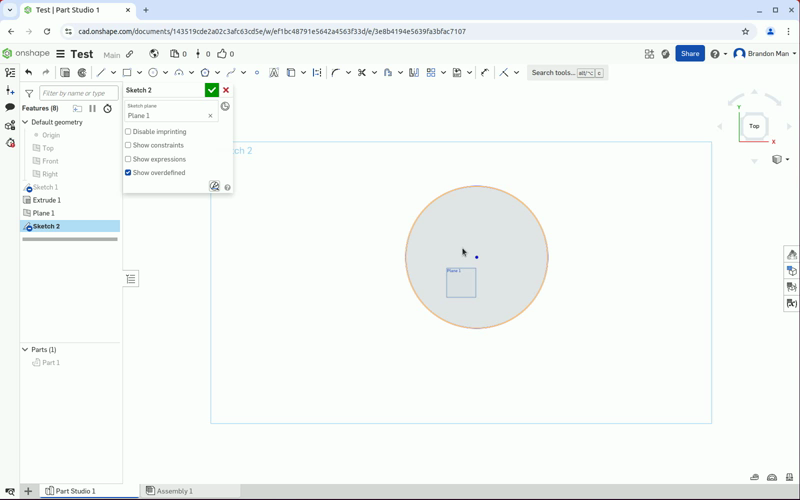
click(462, 247)
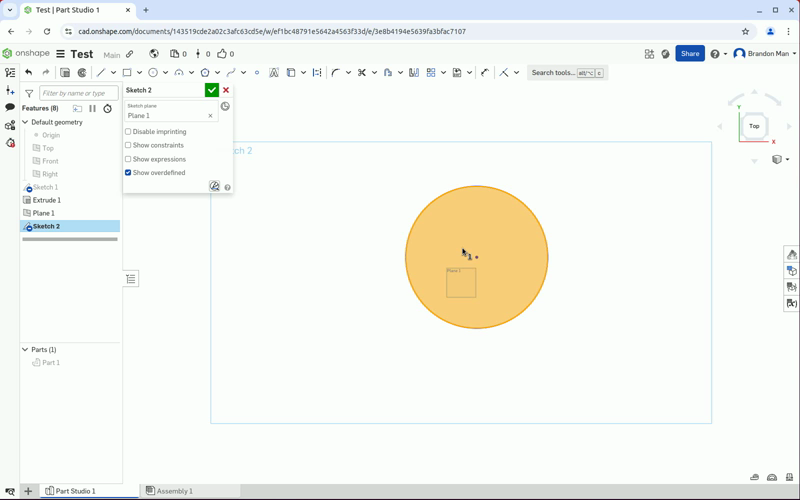
mouse_move(73, 352)
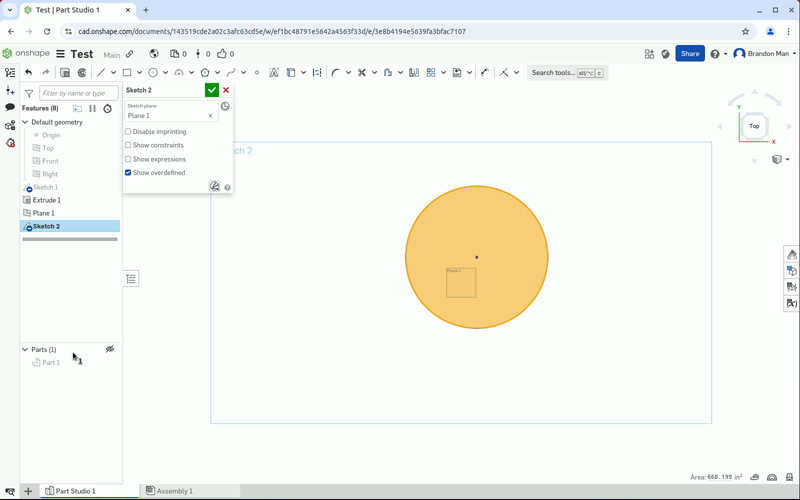
key(shift+y)
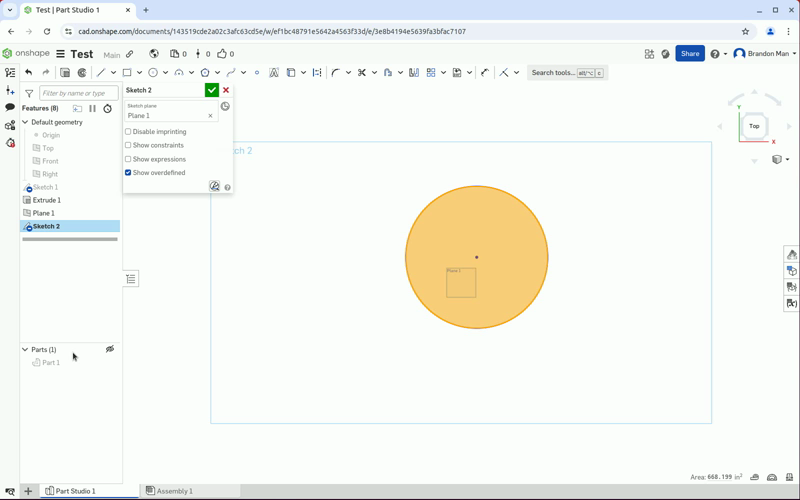
key(shift+e)
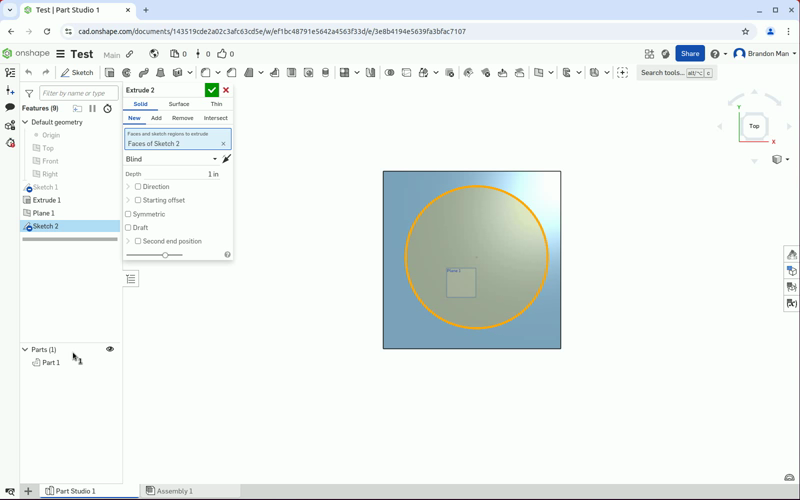
mouse_move(143, 106)
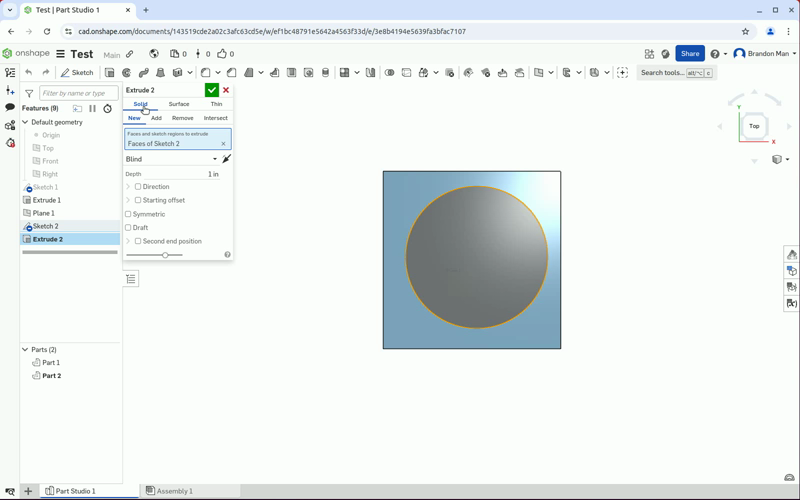
click(143, 106)
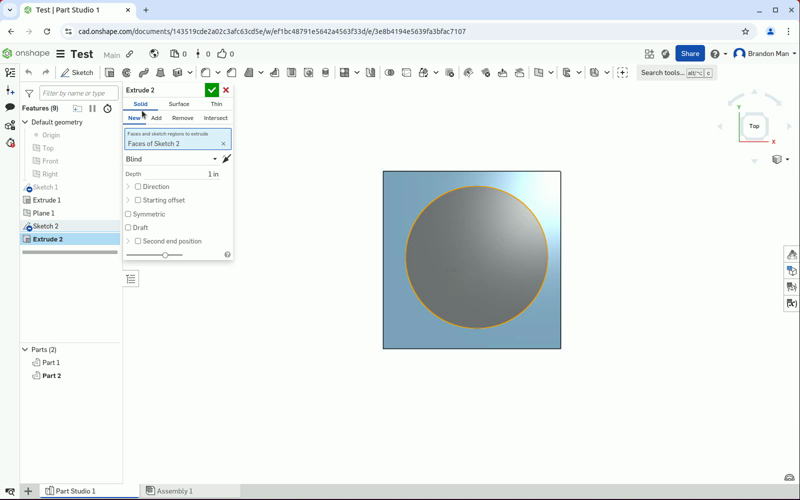
mouse_move(137, 120)
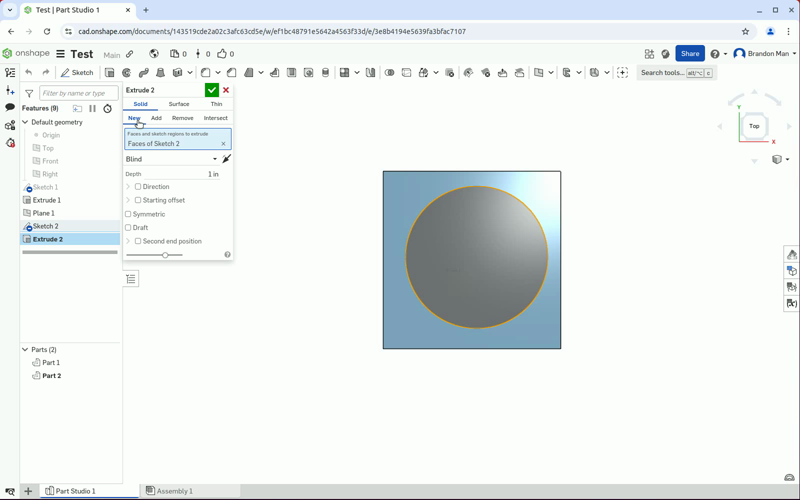
click(137, 120)
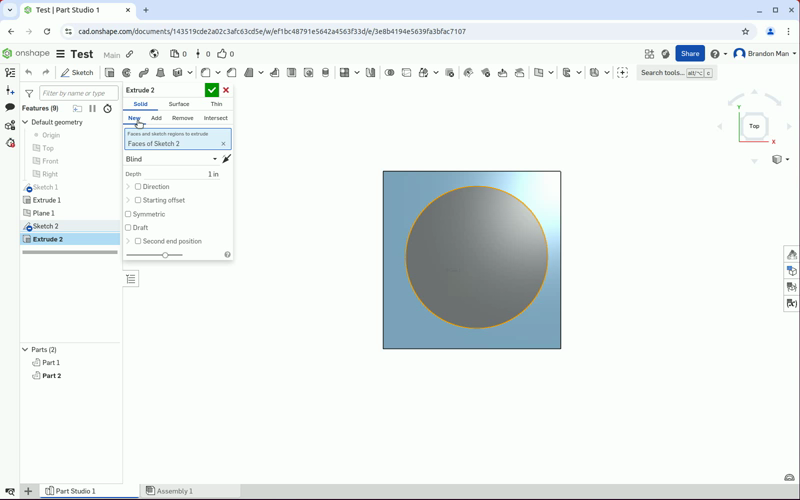
key(tab, 4)
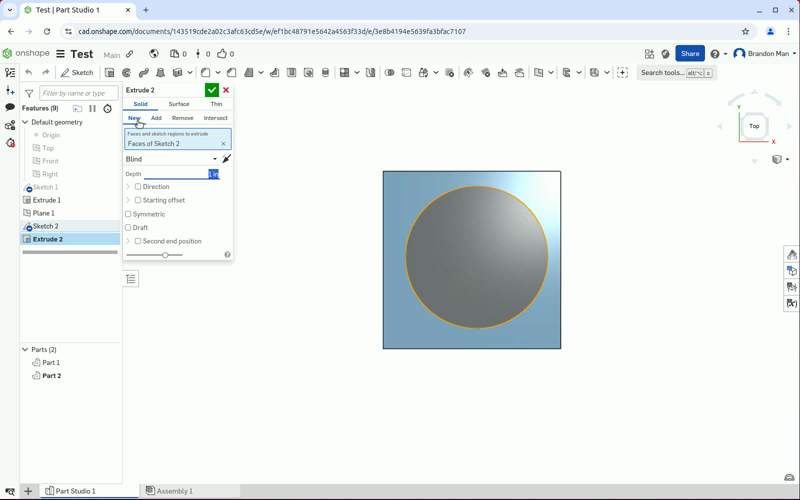
text(8.666)
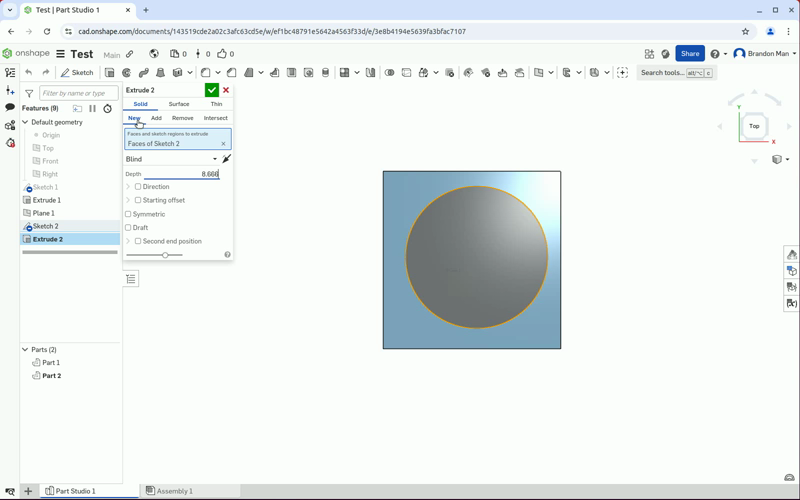
key(enter)
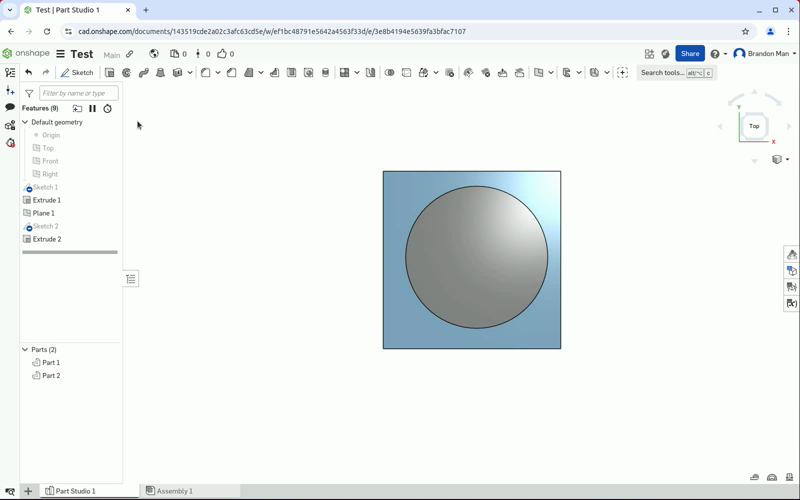
key(shift+h)
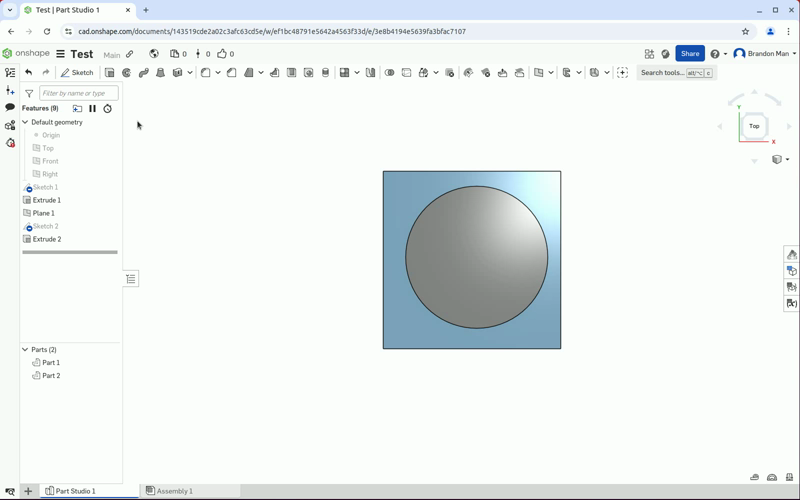
key(shift+h)
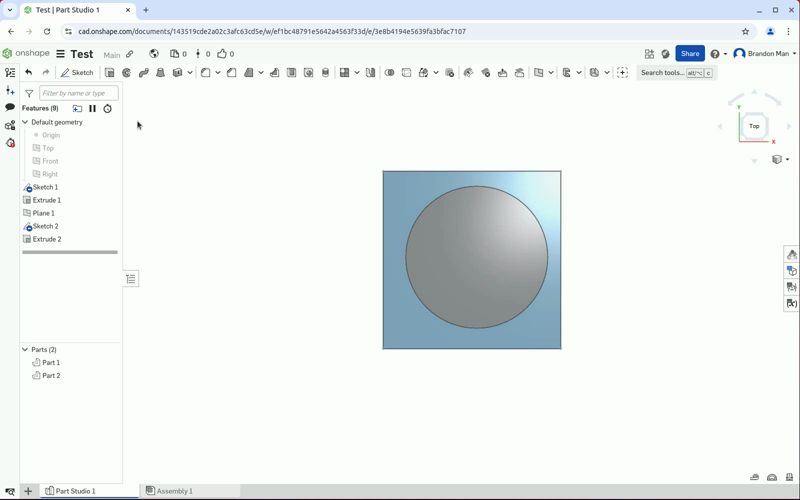
key(shift+7)
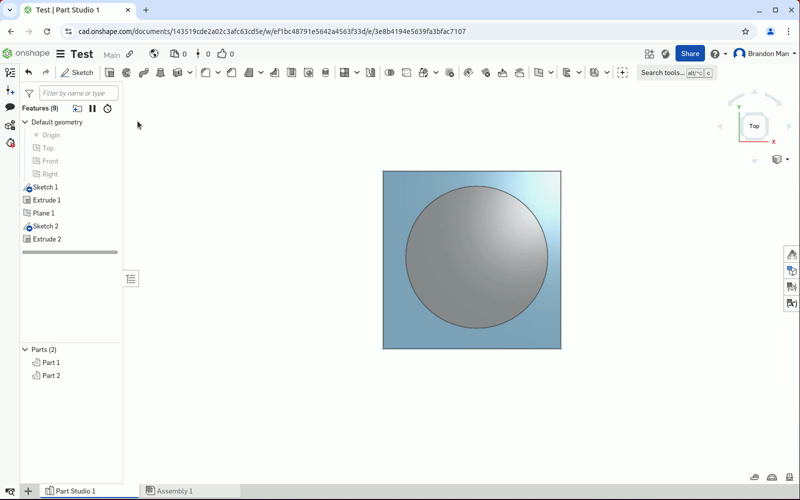
key(up, 3)
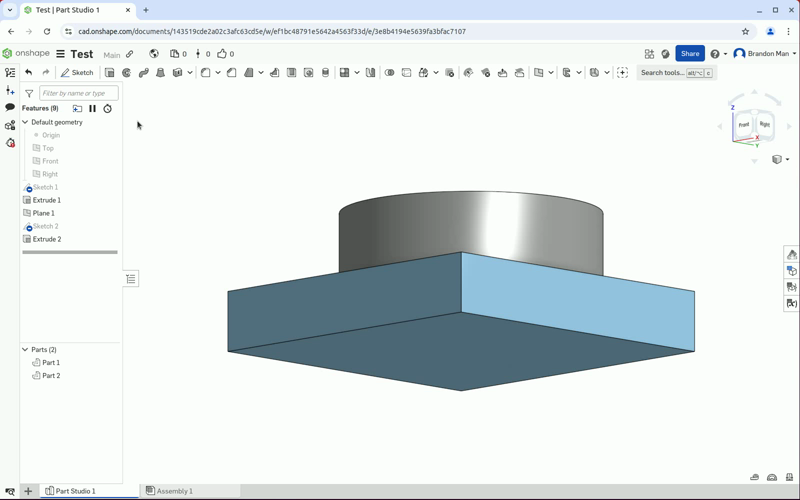
key(left, 3)
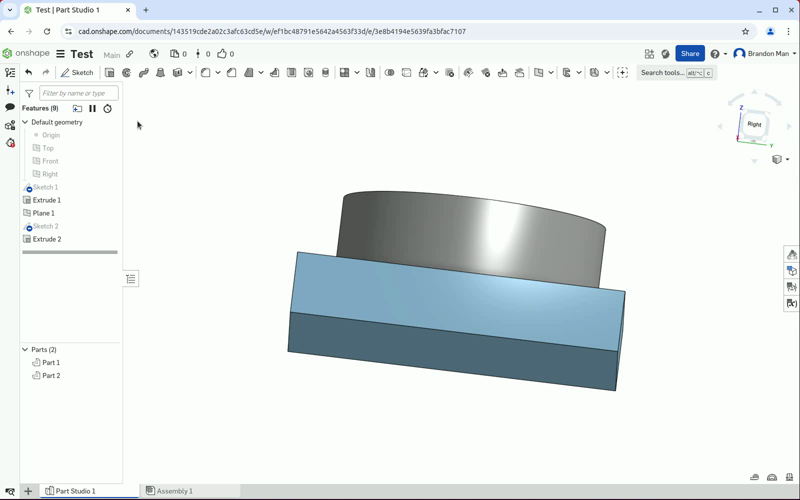
key(right, 3)
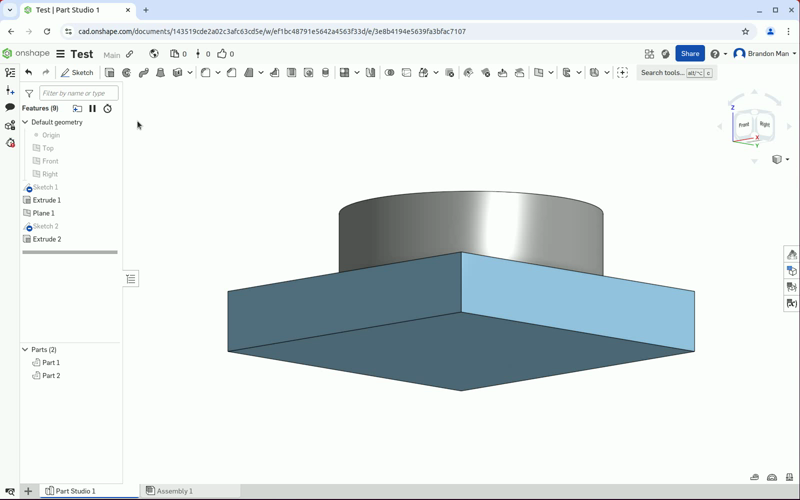
key(down, 3)
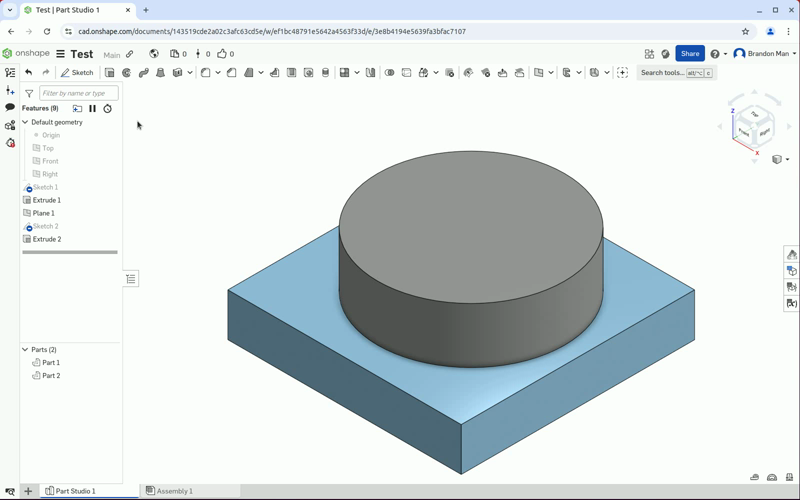
mouse_move(73, 189)
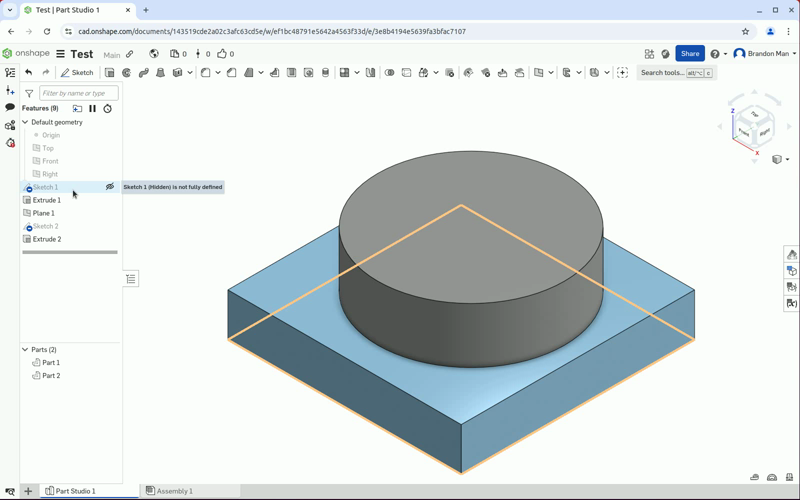
click(73, 189)